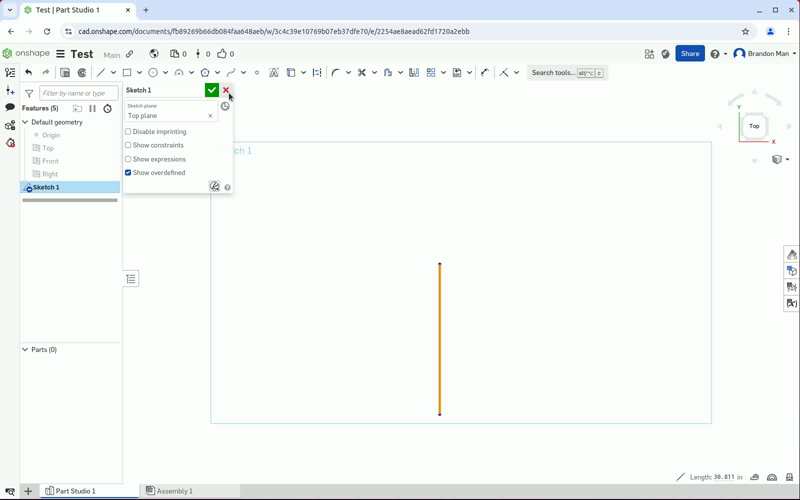
key(shift+h)
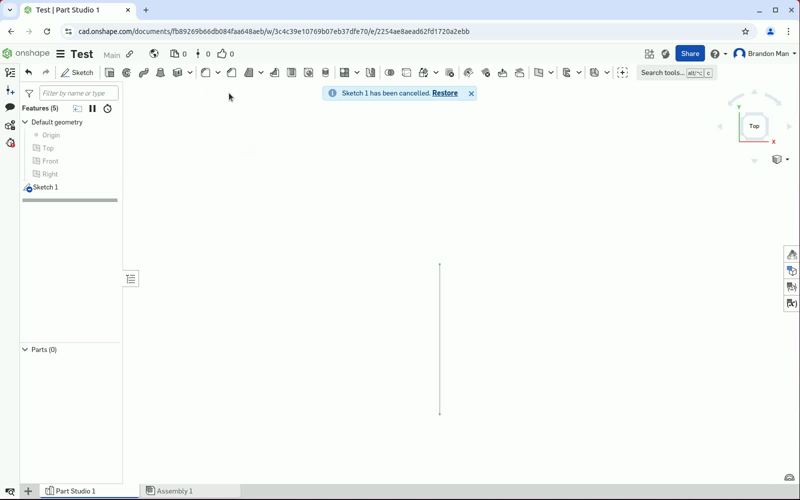
key(shift+s)
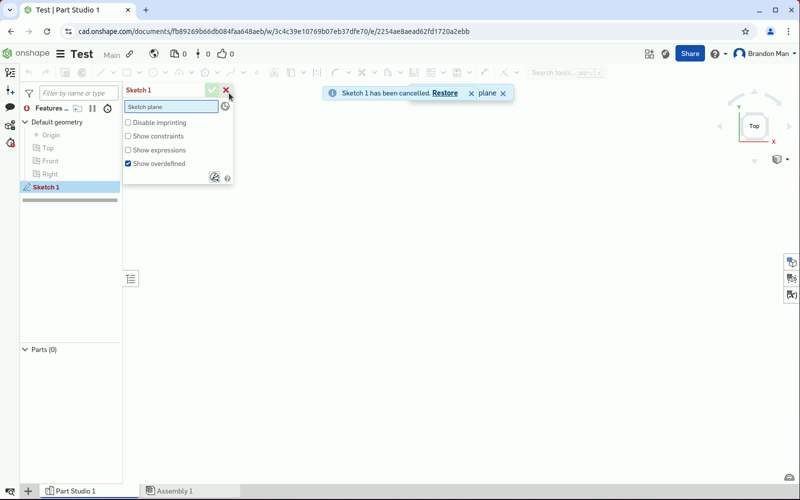
mouse_move(73, 150)
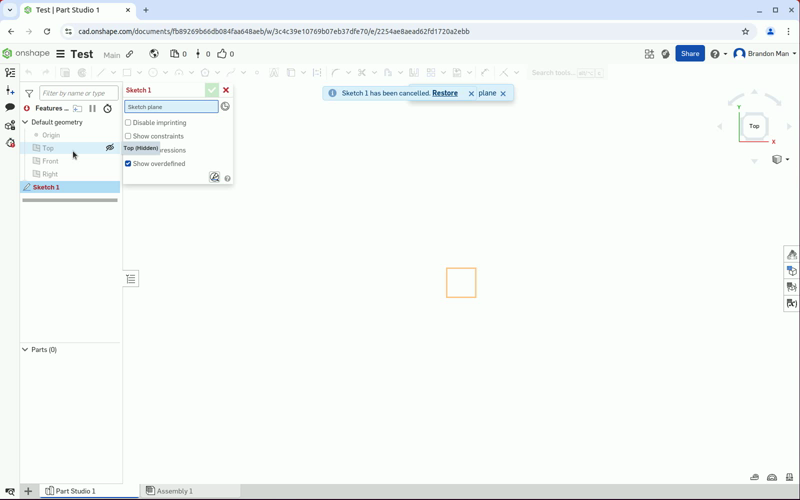
click(73, 150)
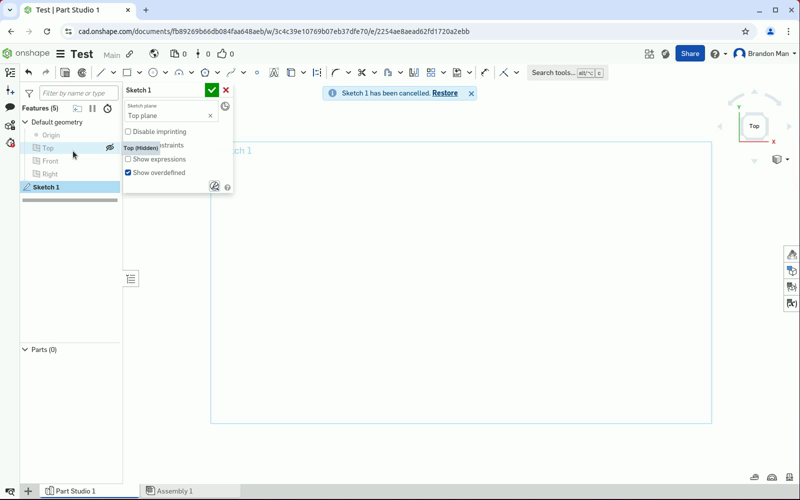
mouse_move(73, 352)
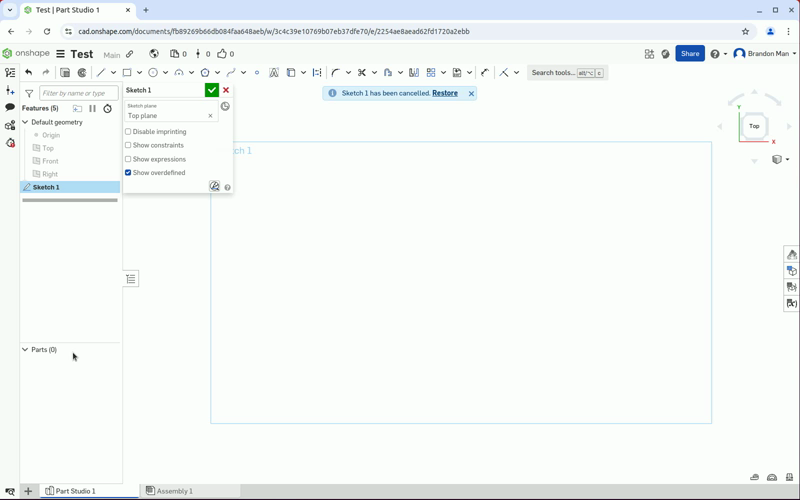
key(y)
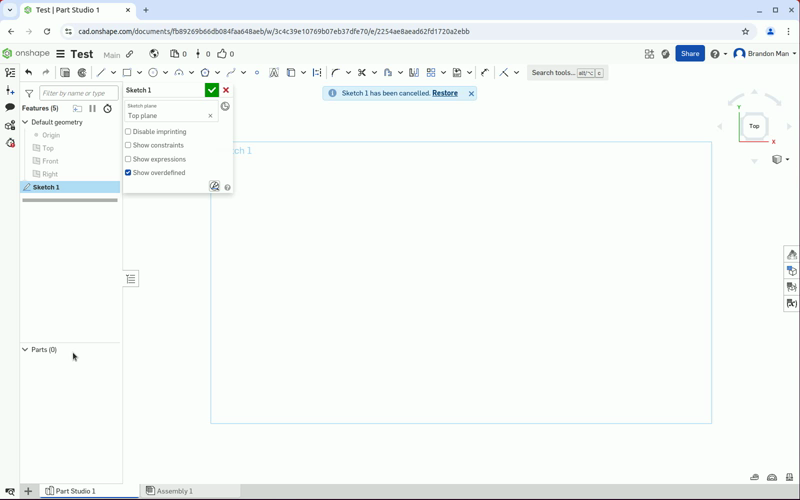
key(c)
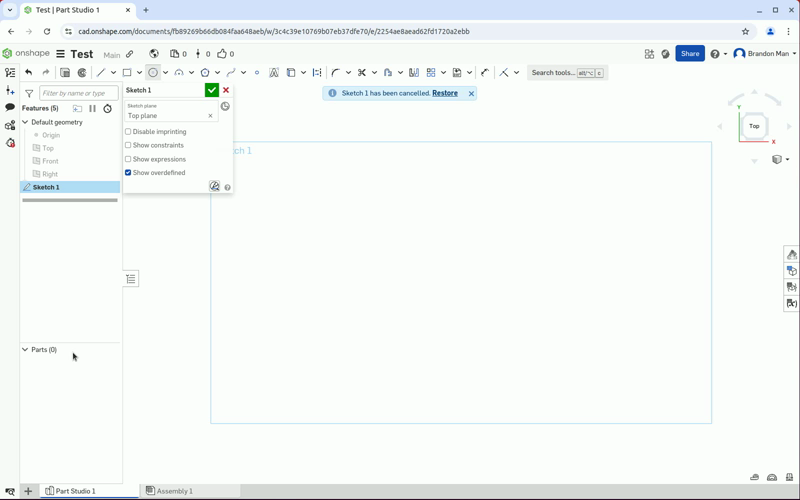
key_down(shift)
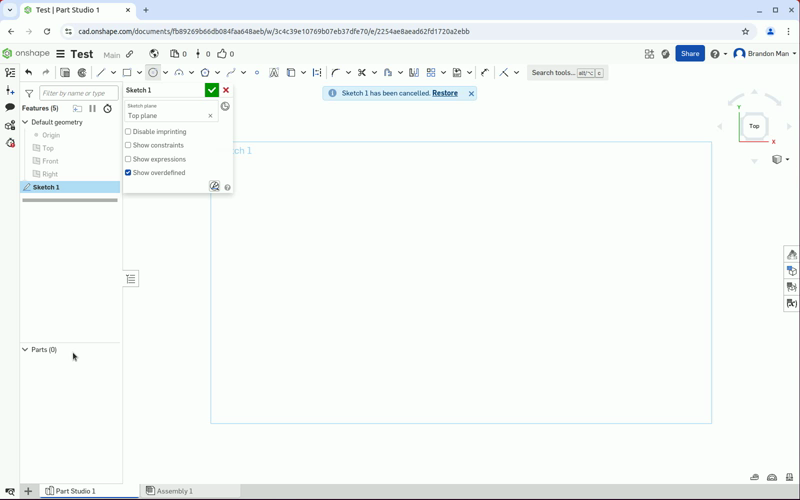
mouse_move(461, 282)
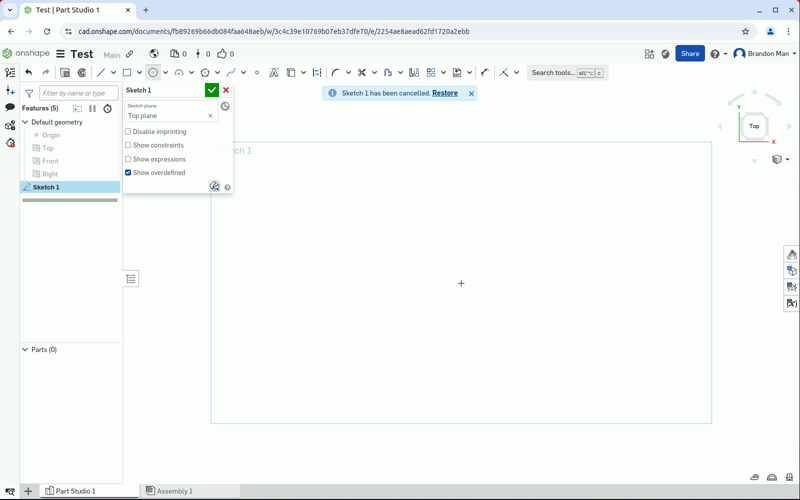
click(461, 282)
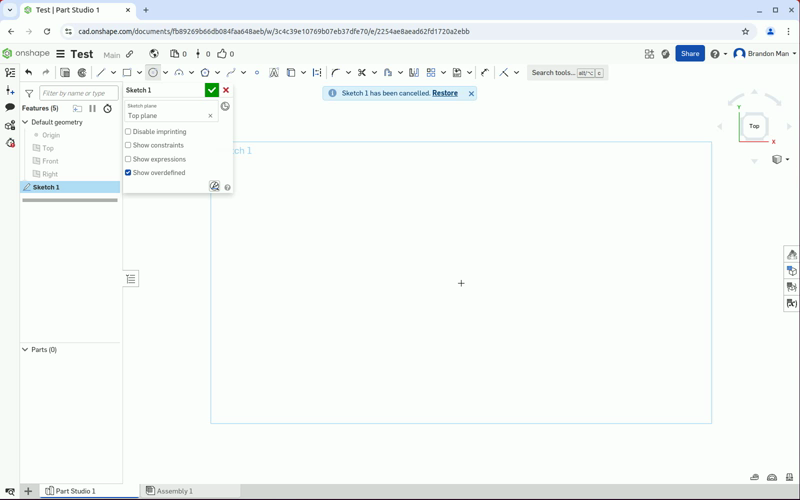
key_up(shift)
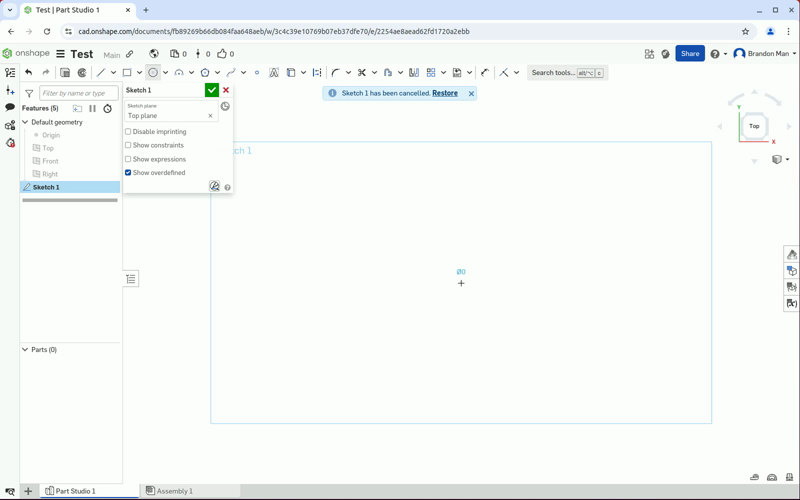
mouse_move(490, 282)
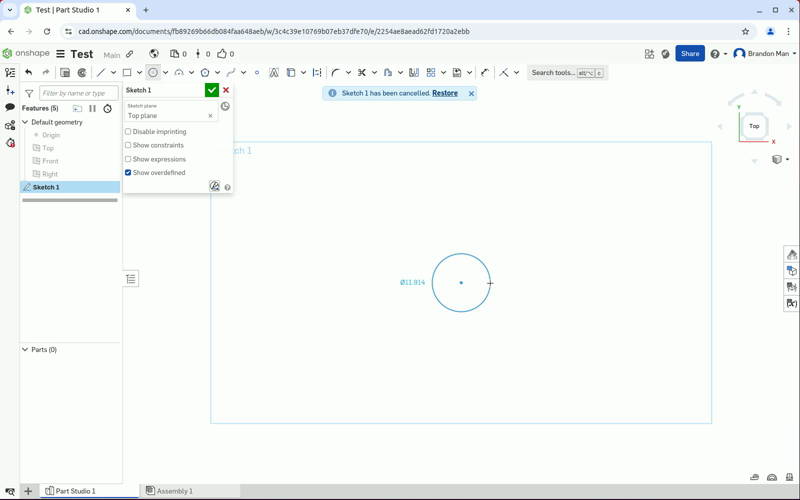
click(490, 282)
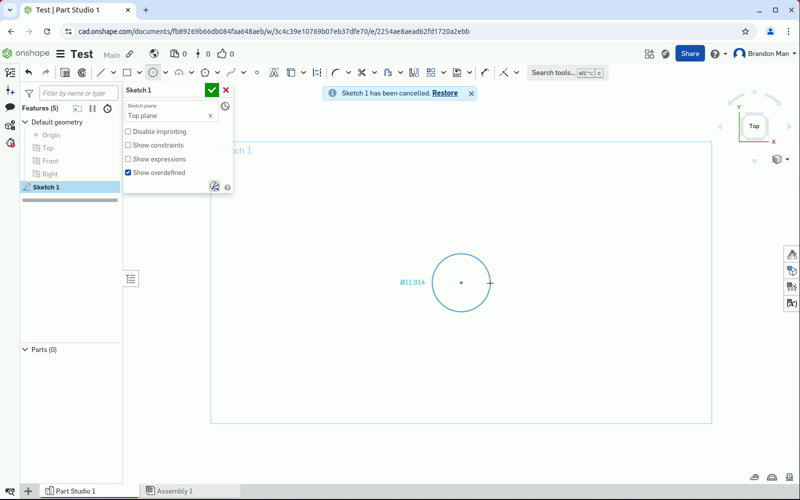
key(esc)
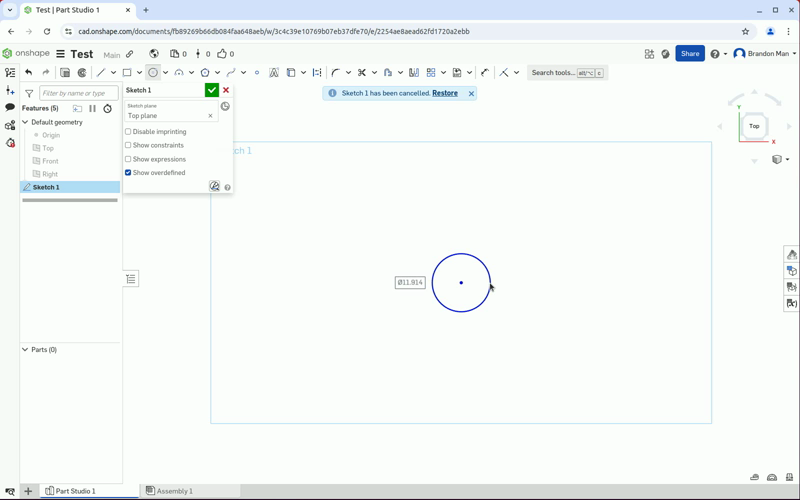
key(c)
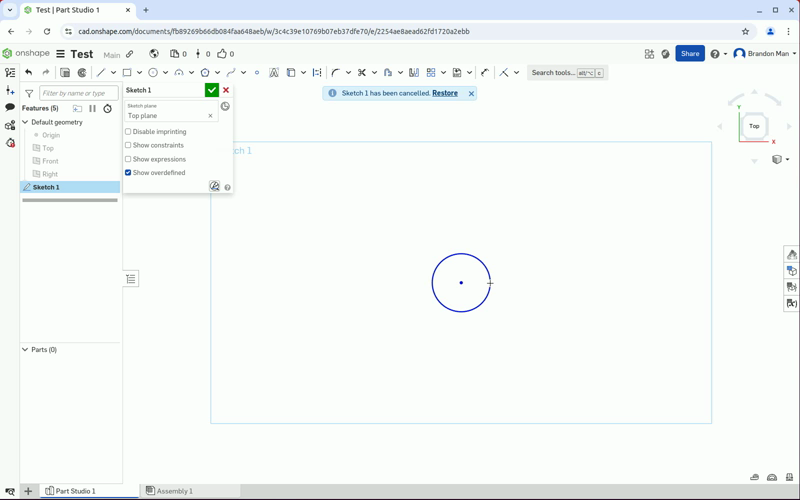
key_down(shift)
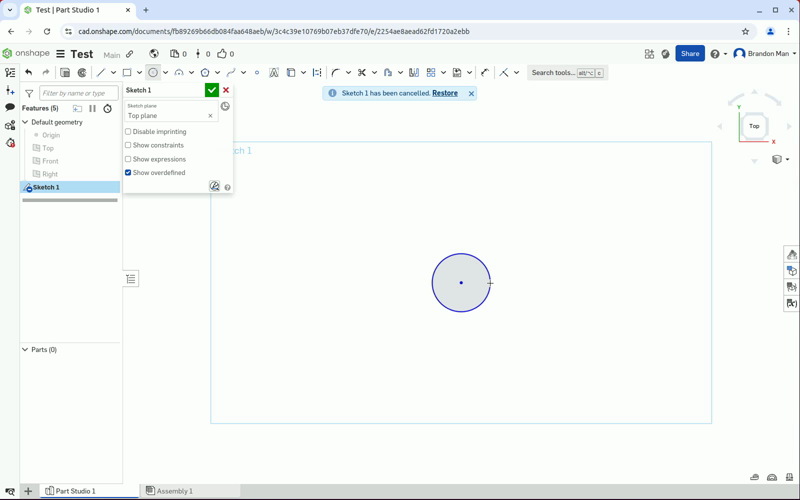
mouse_move(472, 289)
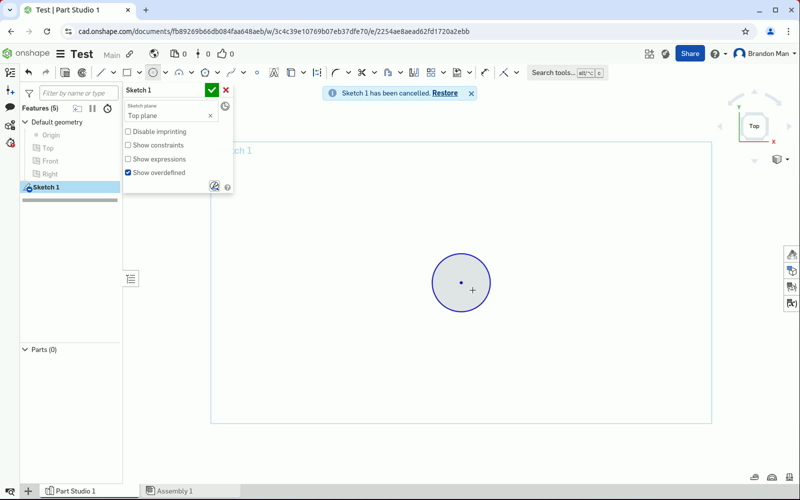
click(472, 289)
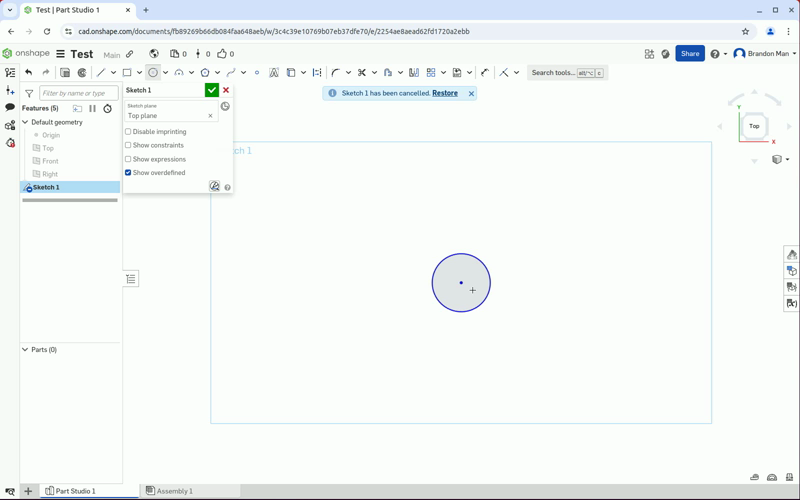
key_up(shift)
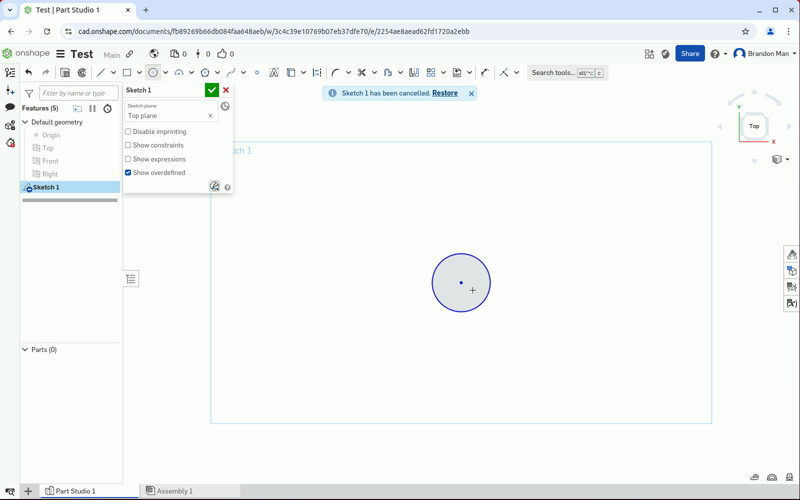
mouse_move(480, 289)
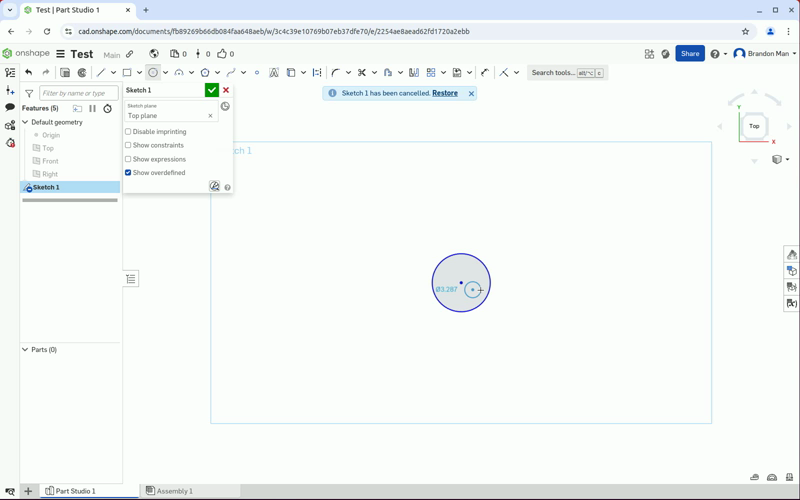
click(480, 289)
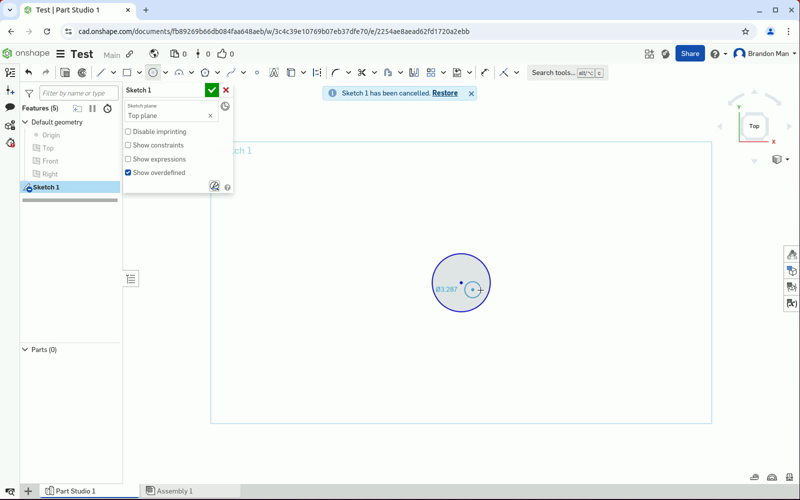
key(esc)
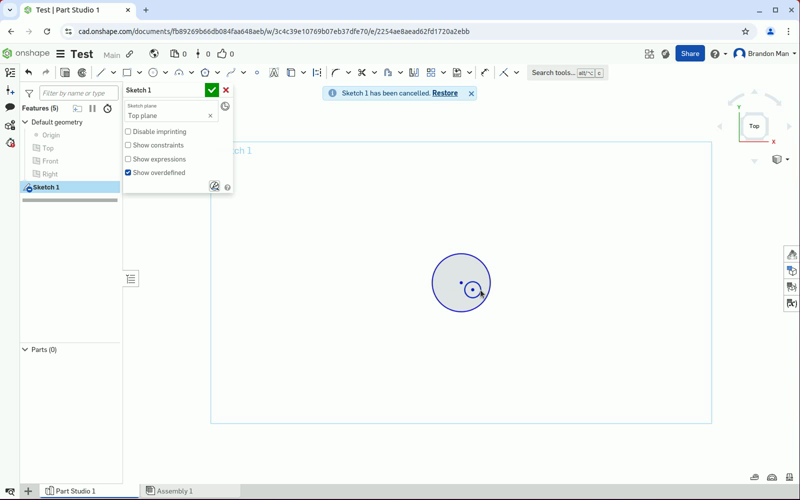
mouse_move(454, 279)
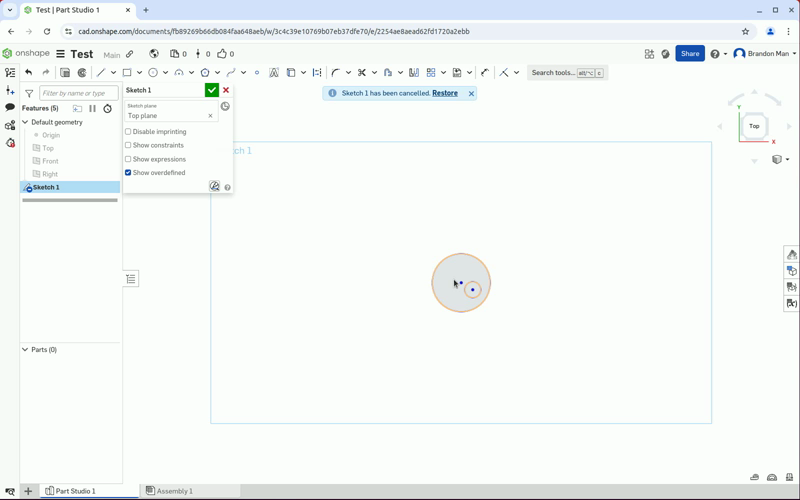
click(454, 279)
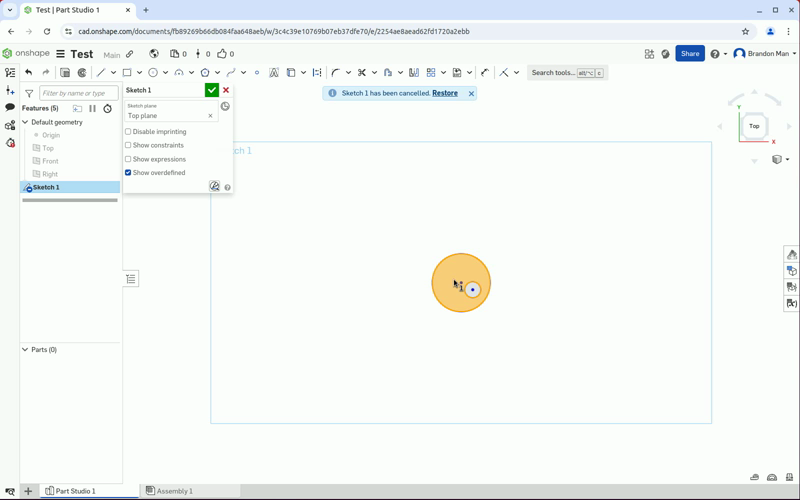
mouse_move(73, 352)
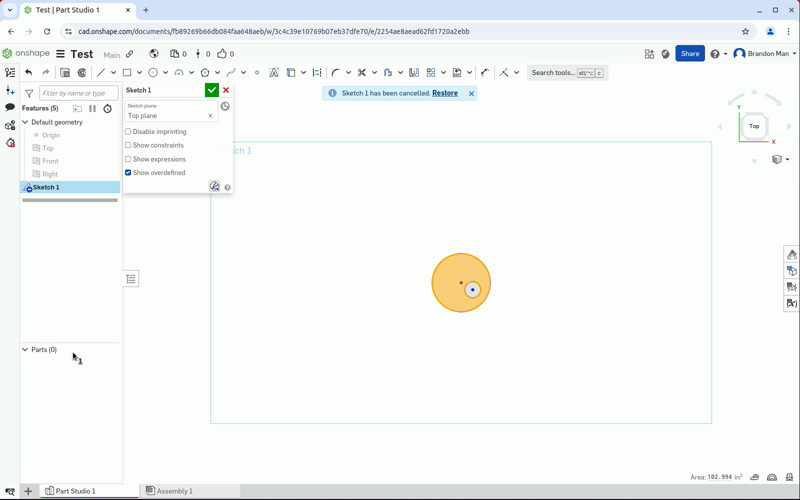
key(shift+y)
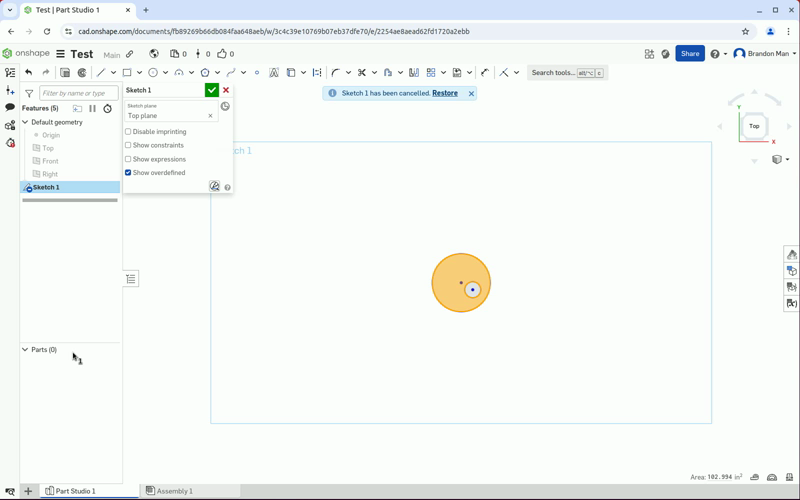
key(shift+e)
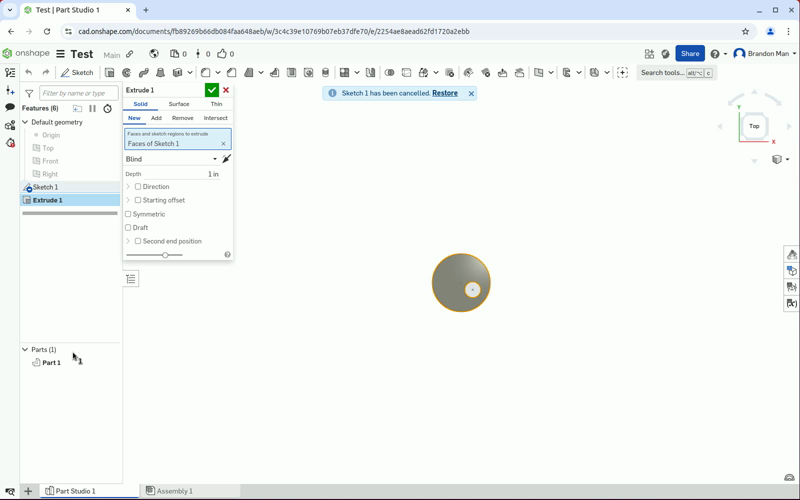
mouse_move(143, 106)
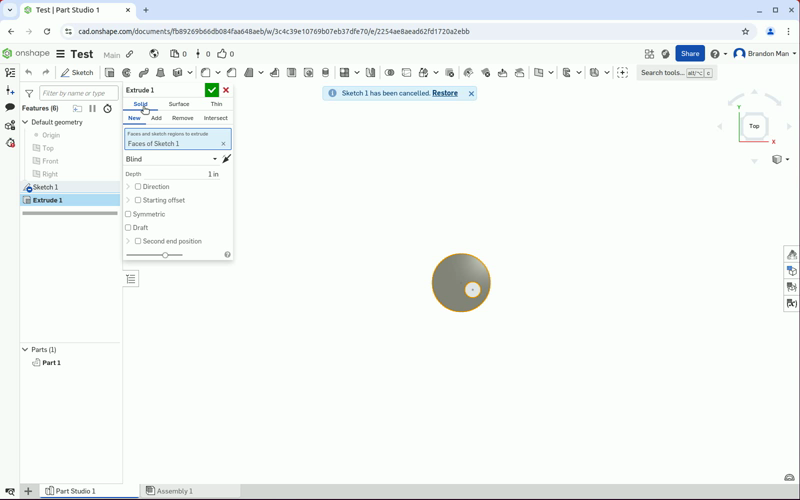
click(143, 106)
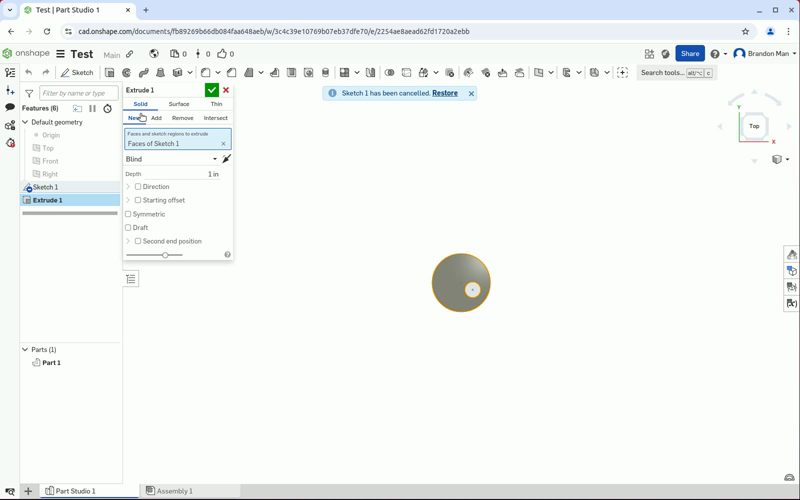
mouse_move(137, 120)
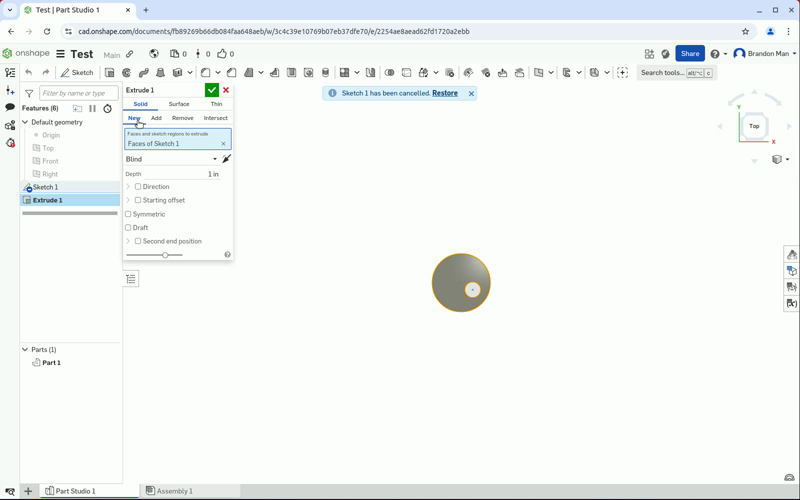
click(137, 120)
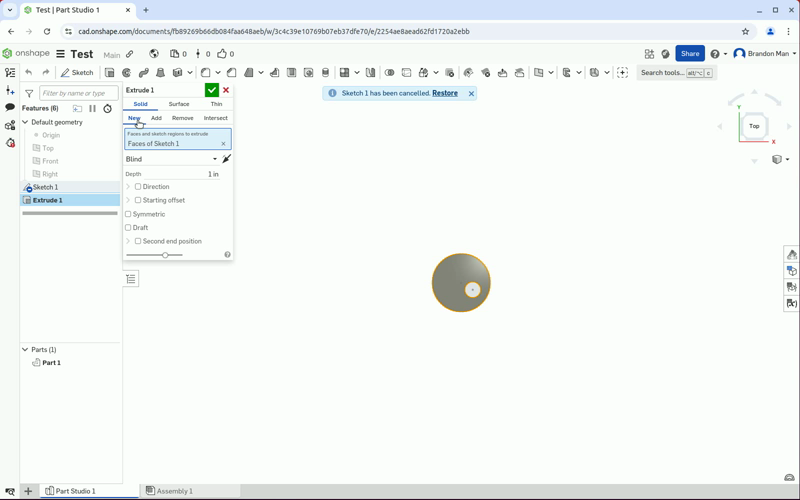
key(tab, 4)
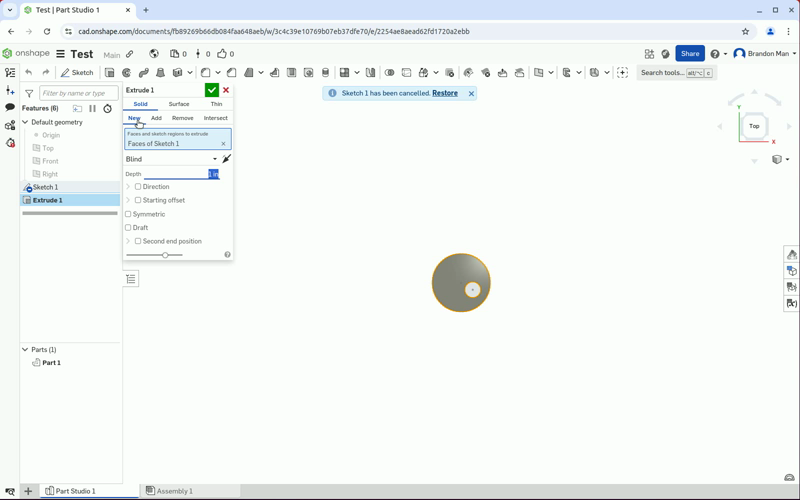
text(23.108)
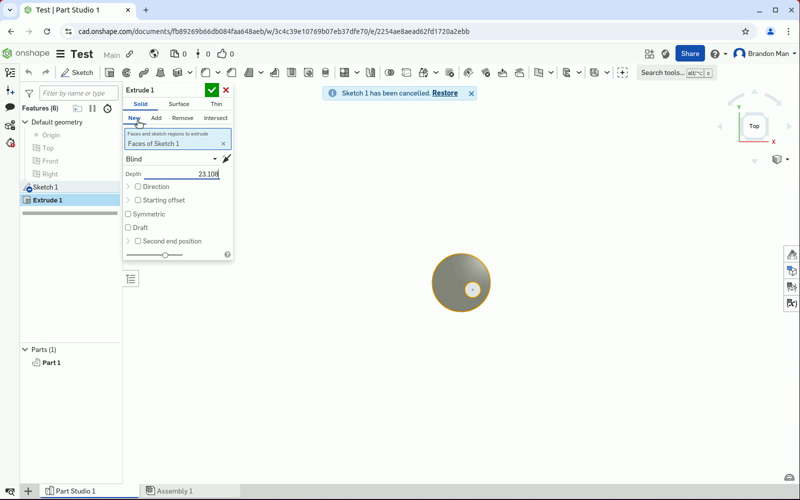
key(enter)
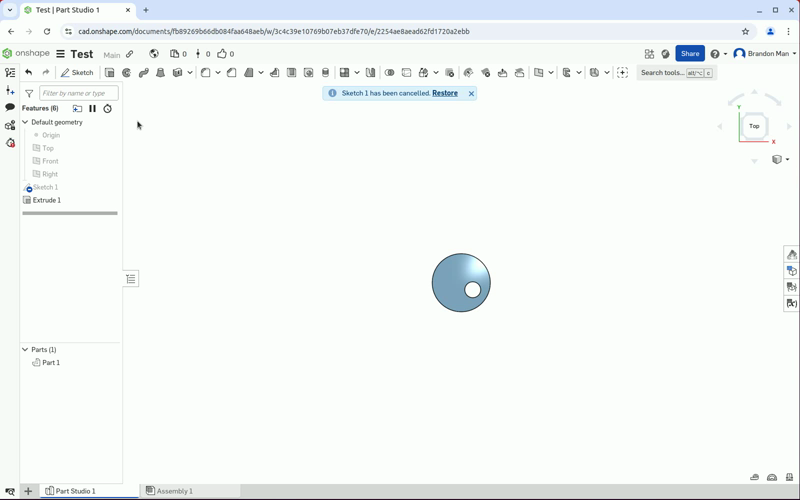
key(shift+h)
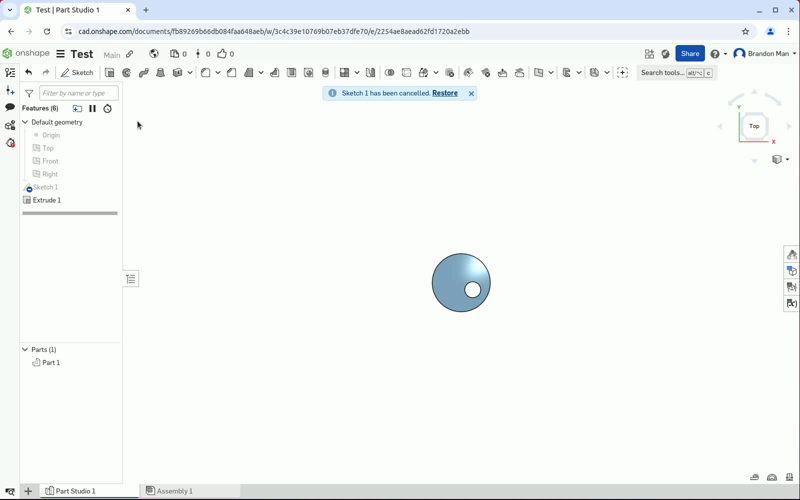
key(shift+h)
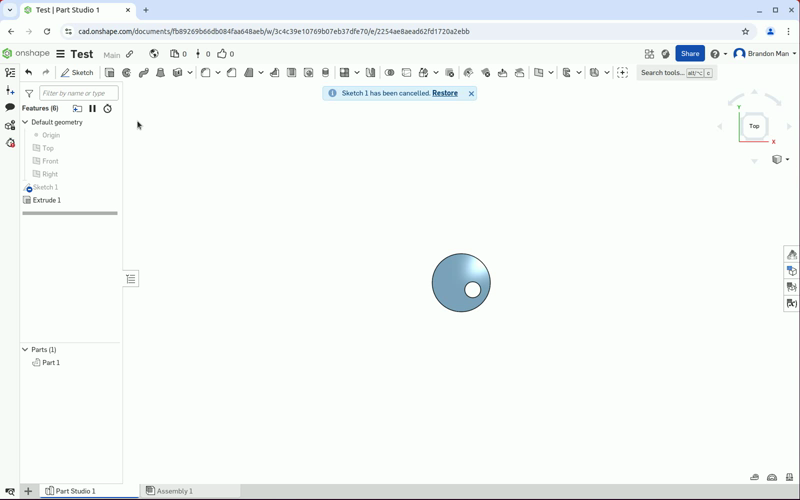
mouse_move(73, 189)
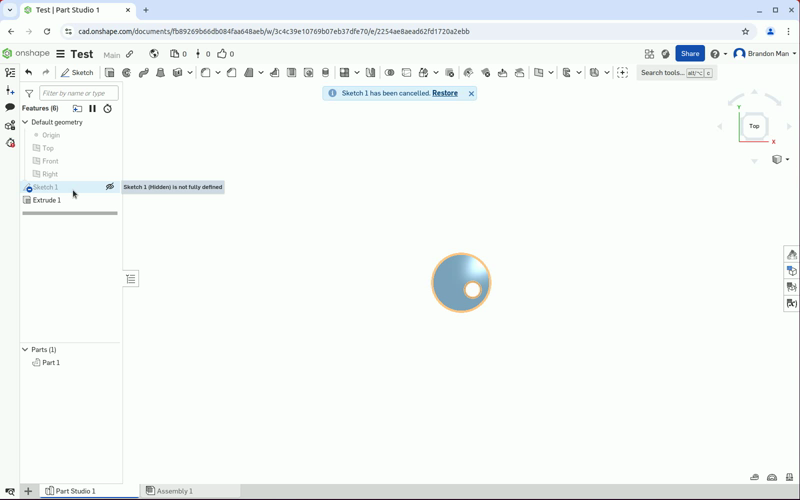
click(73, 189)
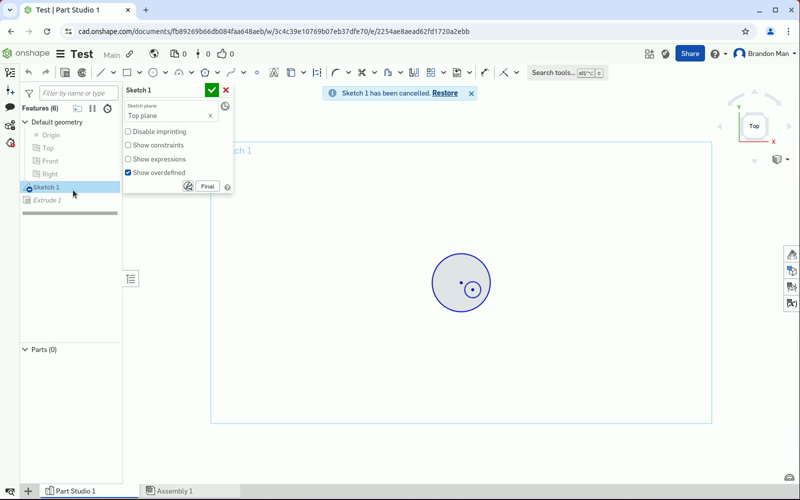
mouse_move(229, 92)
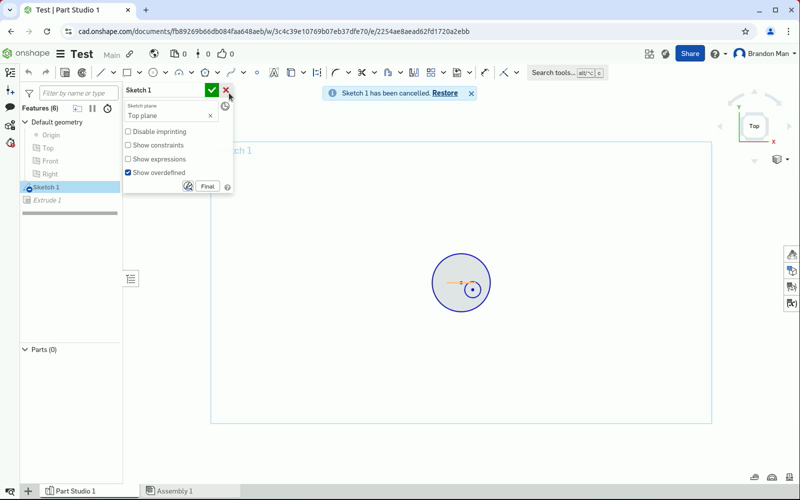
click(229, 92)
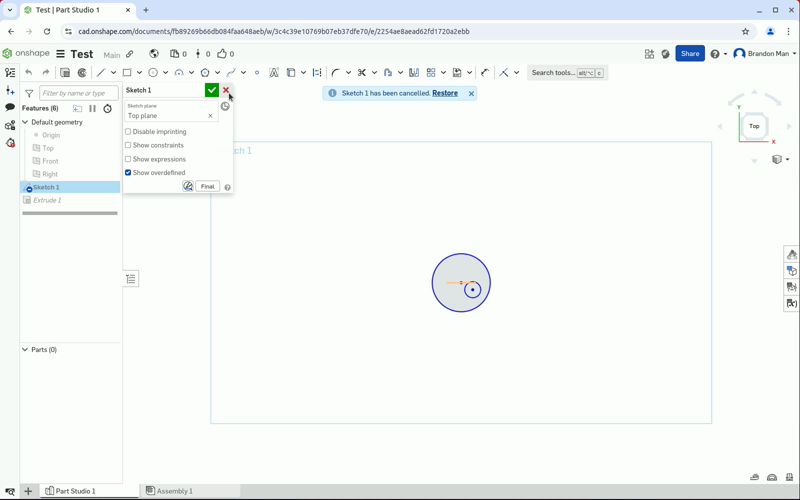
key(shift+s)
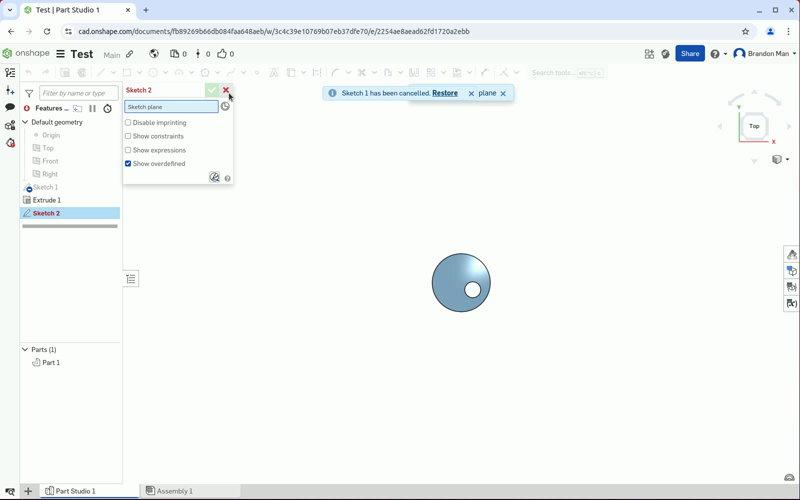
mouse_move(73, 150)
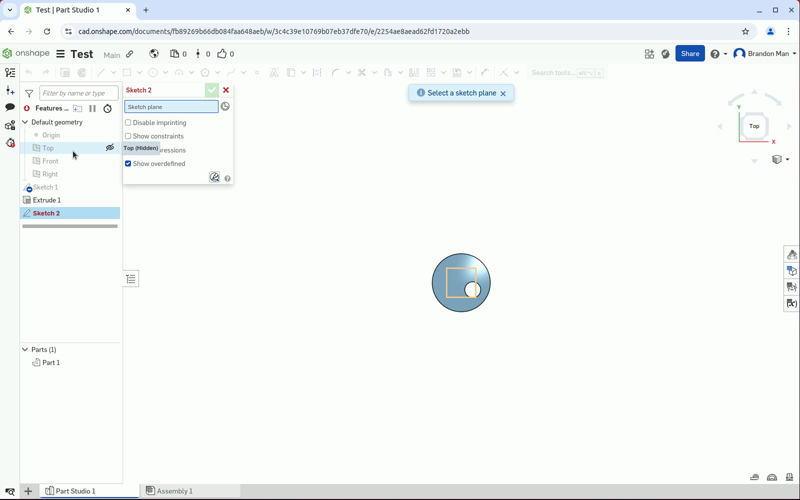
click(73, 150)
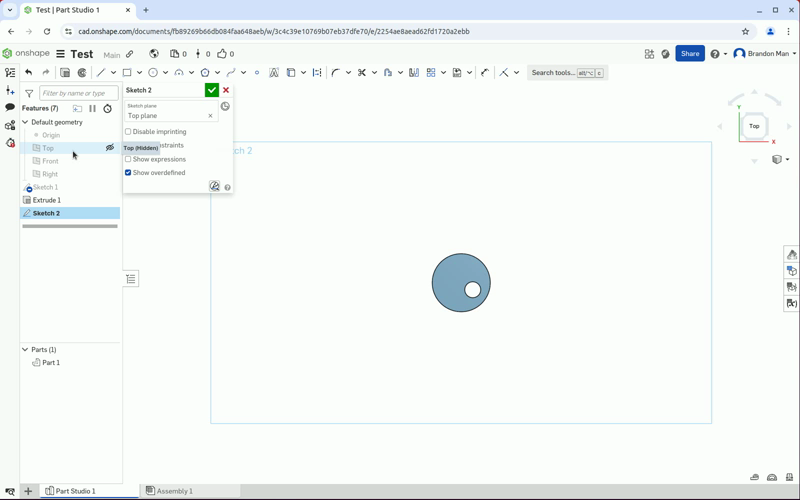
mouse_move(73, 352)
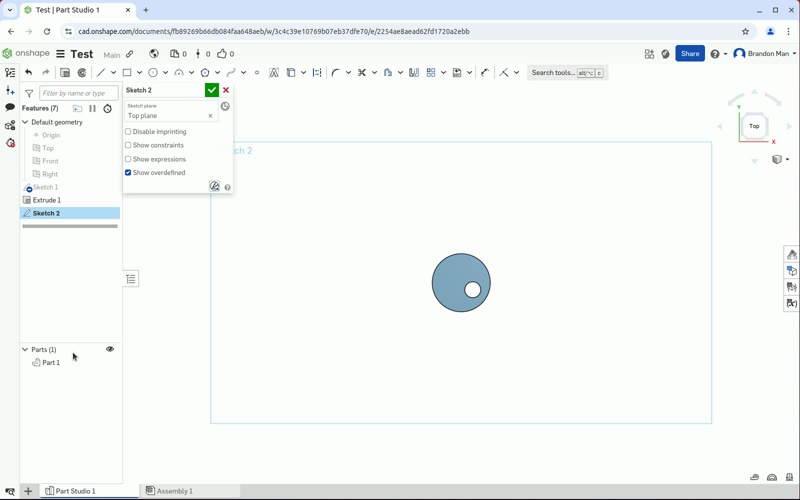
key(y)
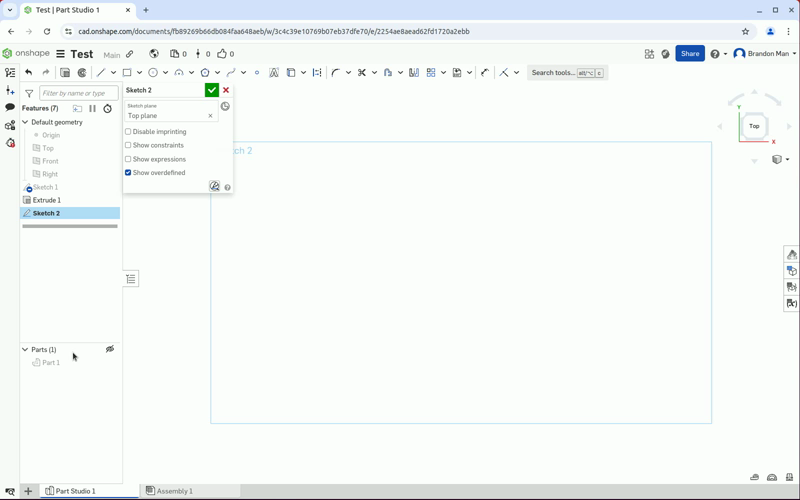
key(c)
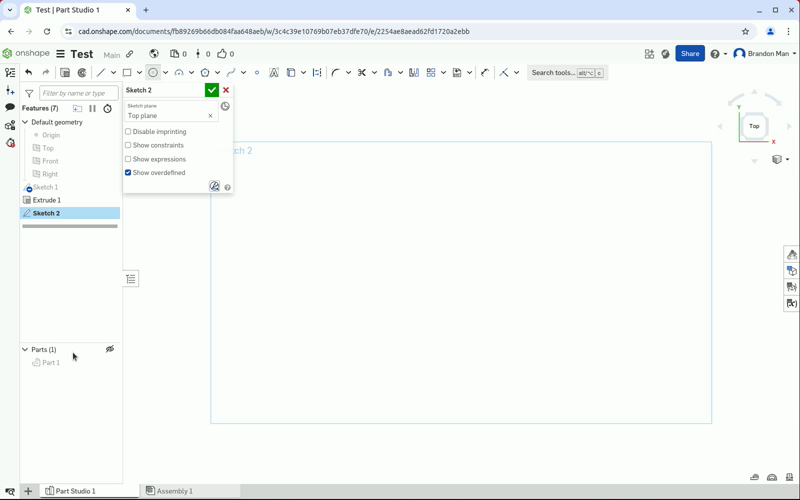
key_down(shift)
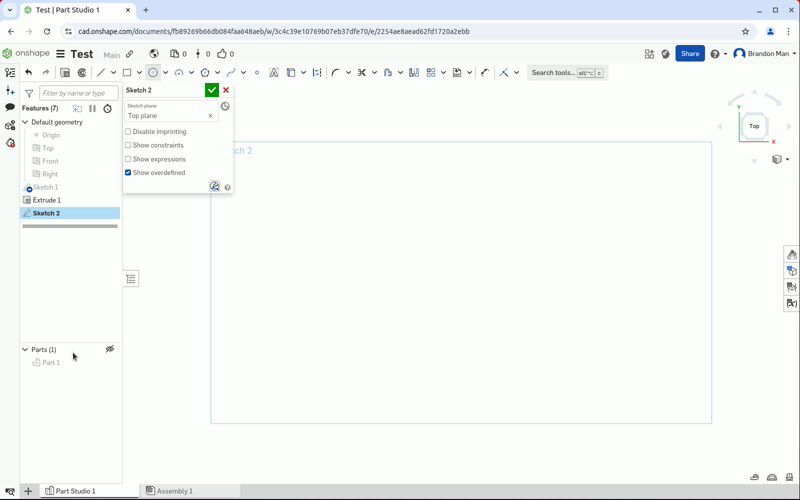
mouse_move(461, 282)
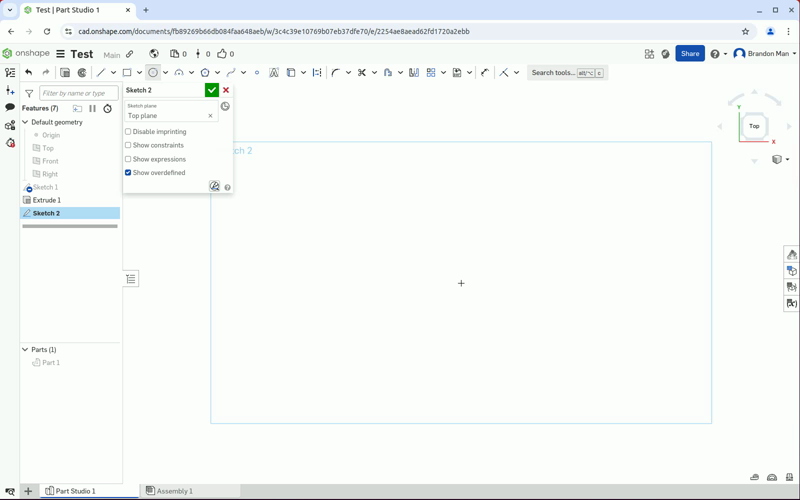
click(461, 282)
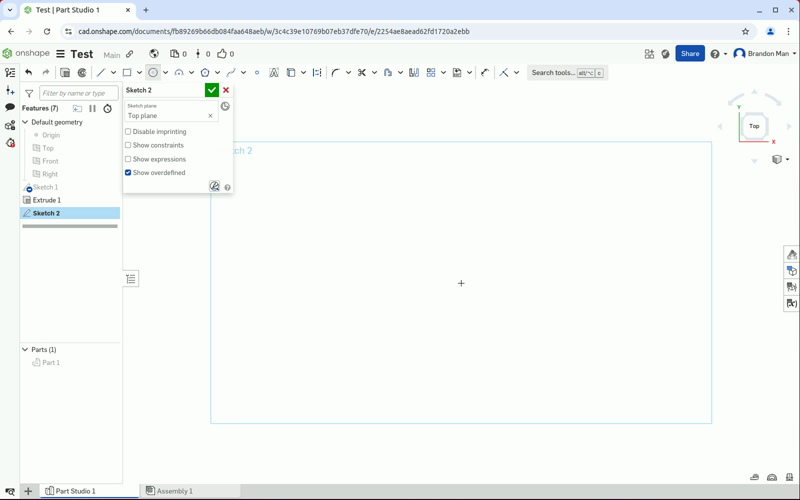
key_up(shift)
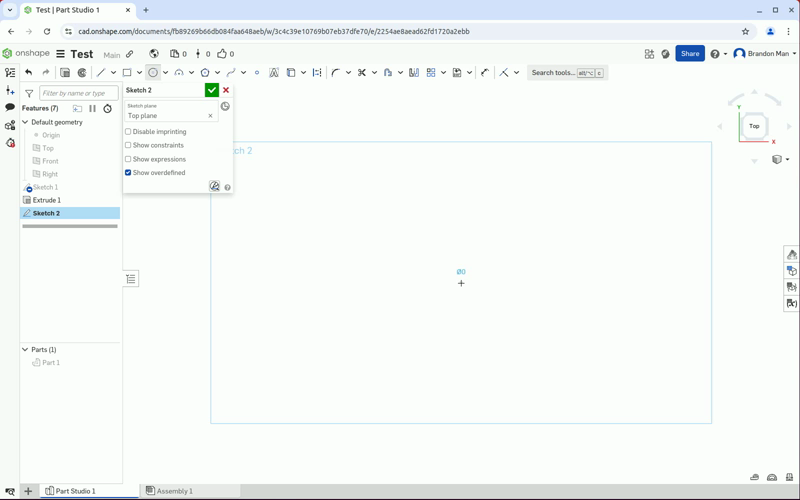
mouse_move(490, 282)
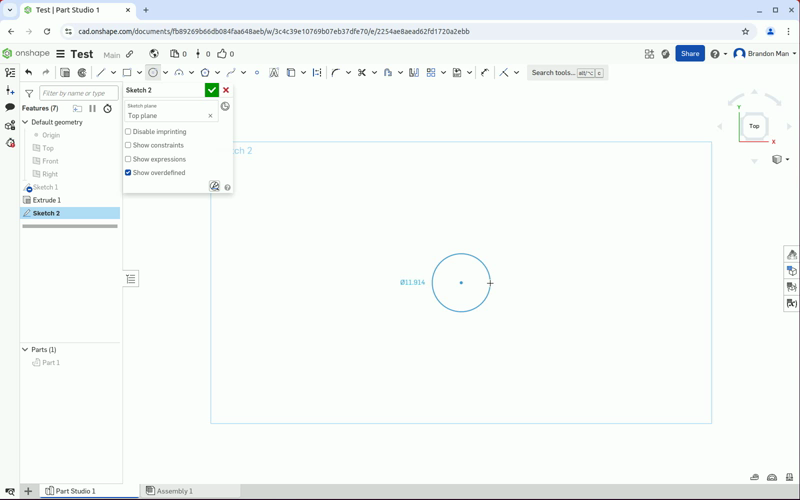
click(490, 282)
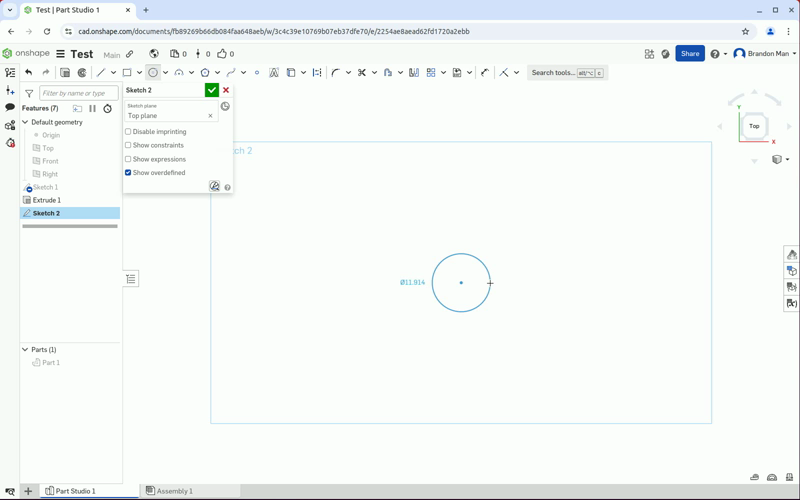
key(esc)
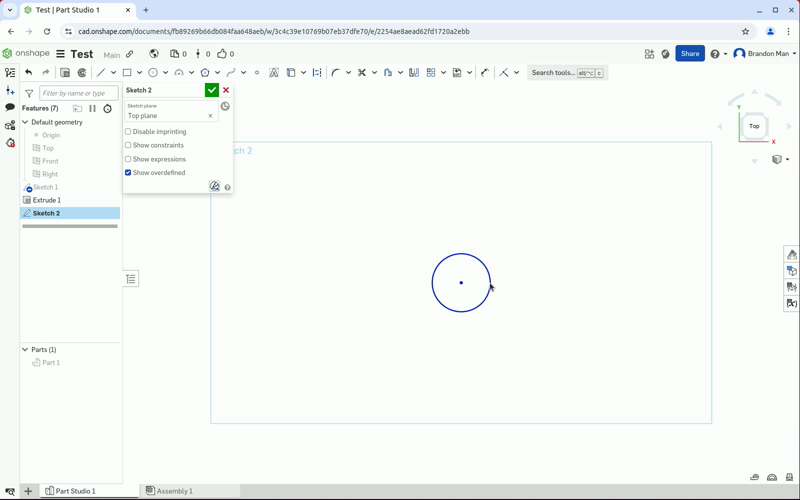
key(c)
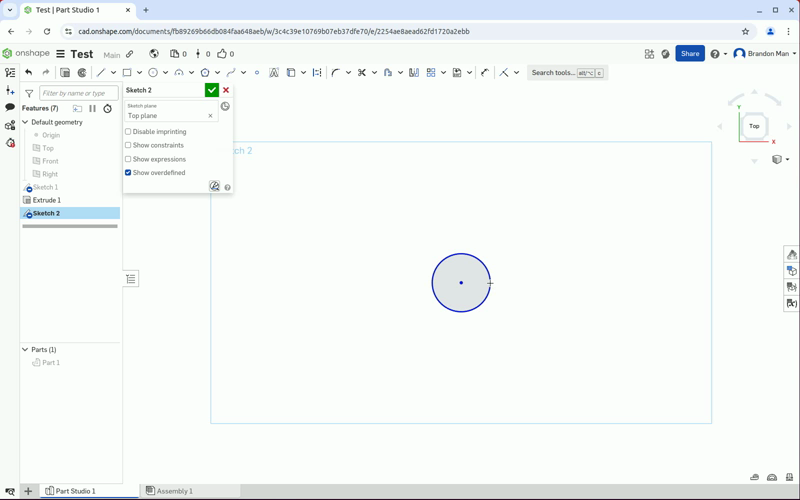
key_down(shift)
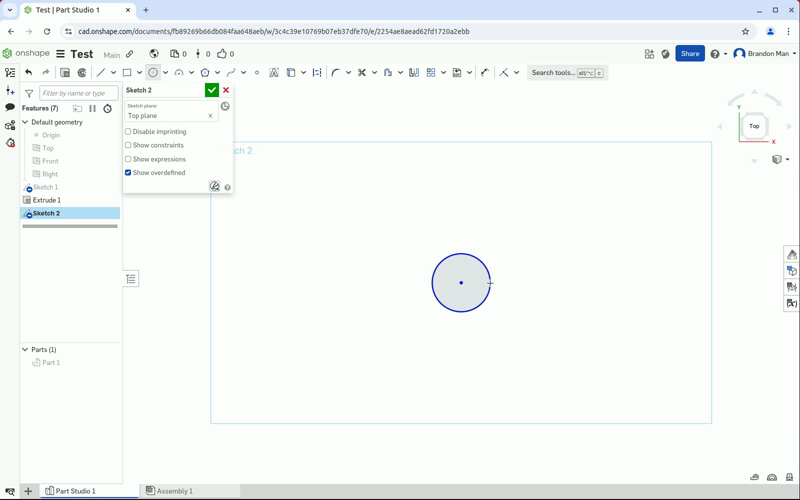
mouse_move(472, 289)
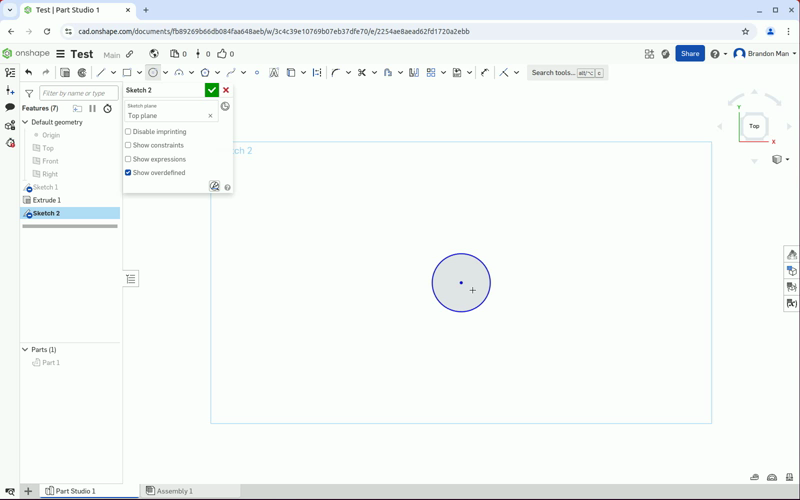
click(472, 289)
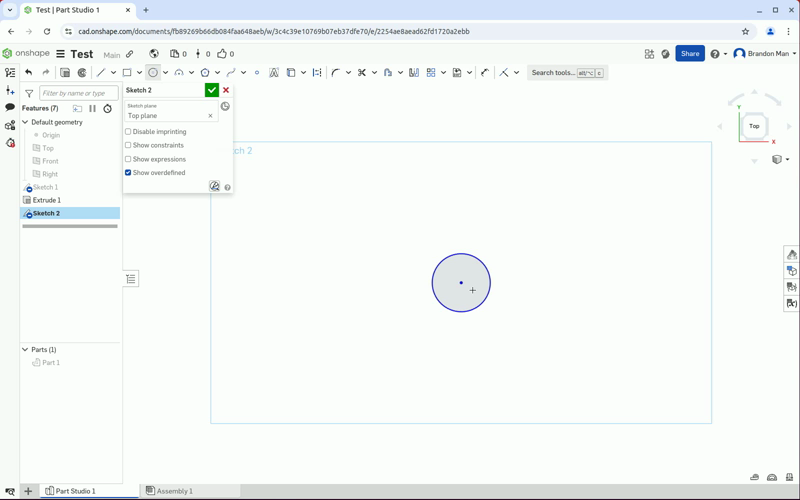
key_up(shift)
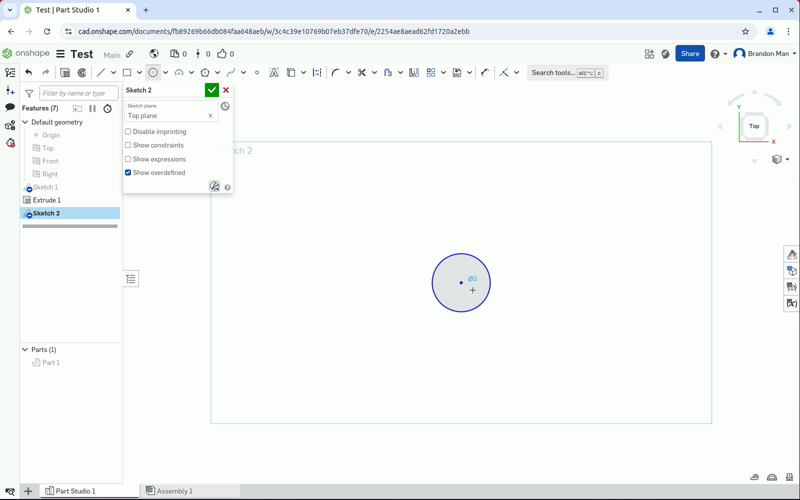
mouse_move(480, 289)
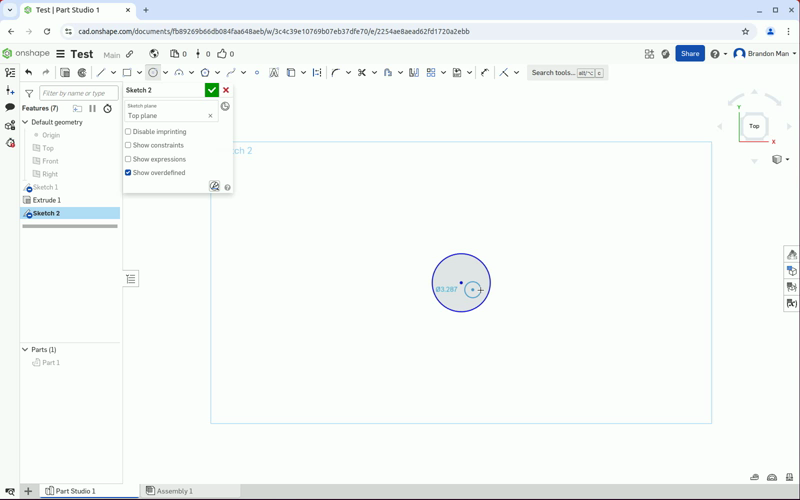
click(480, 289)
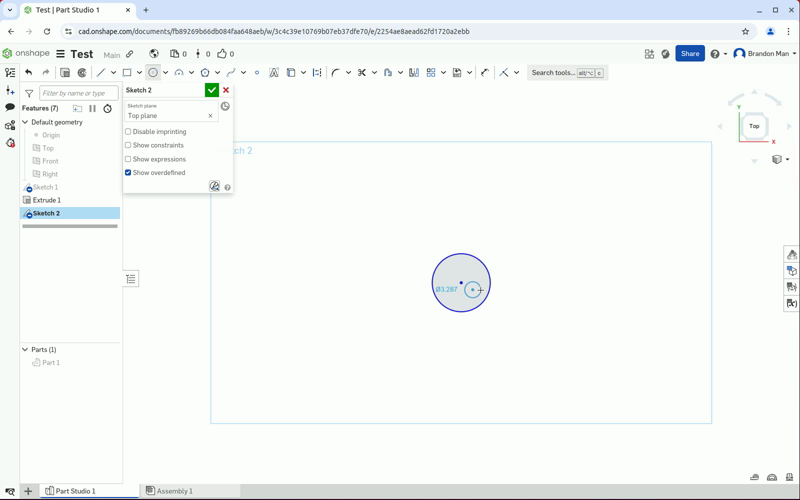
key(esc)
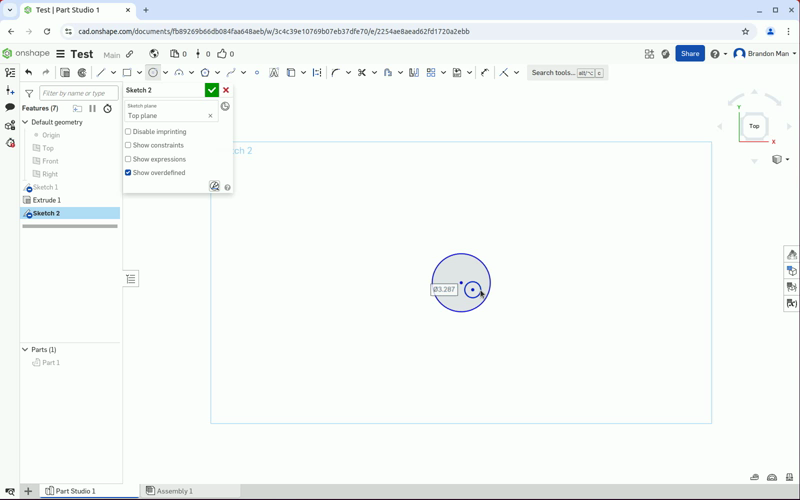
mouse_move(471, 277)
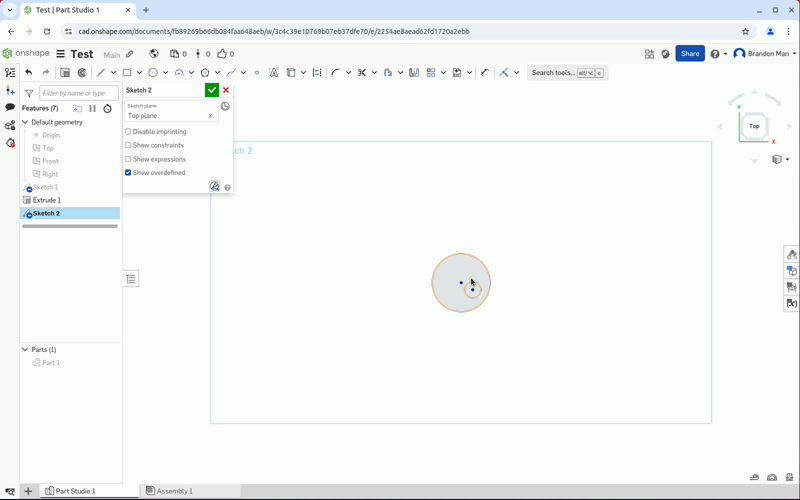
click(471, 277)
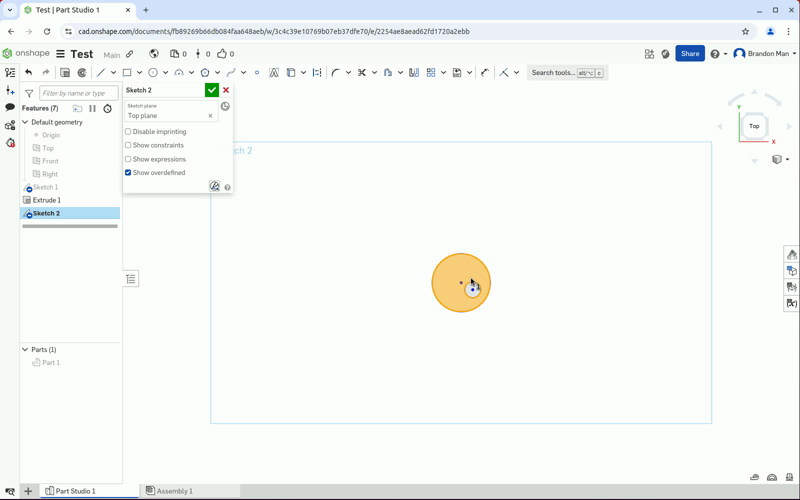
mouse_move(73, 352)
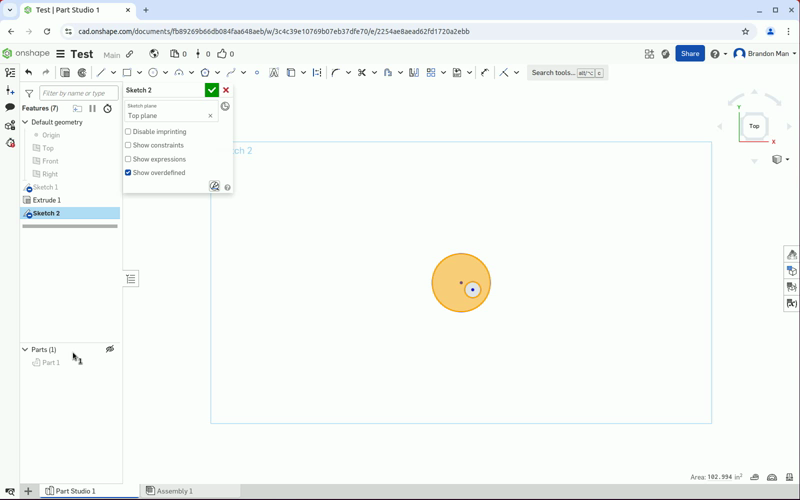
key(shift+y)
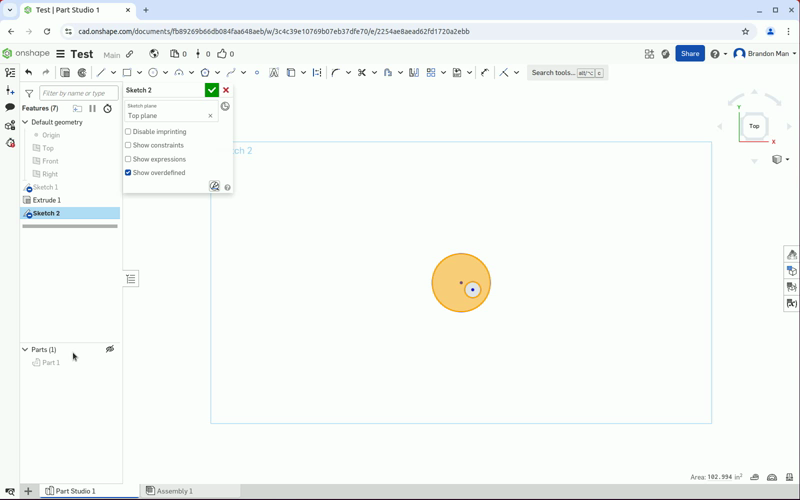
key(shift+e)
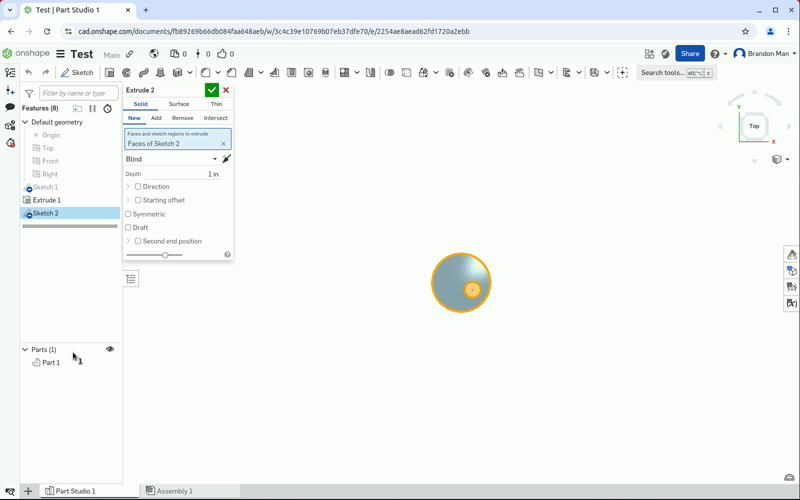
mouse_move(143, 106)
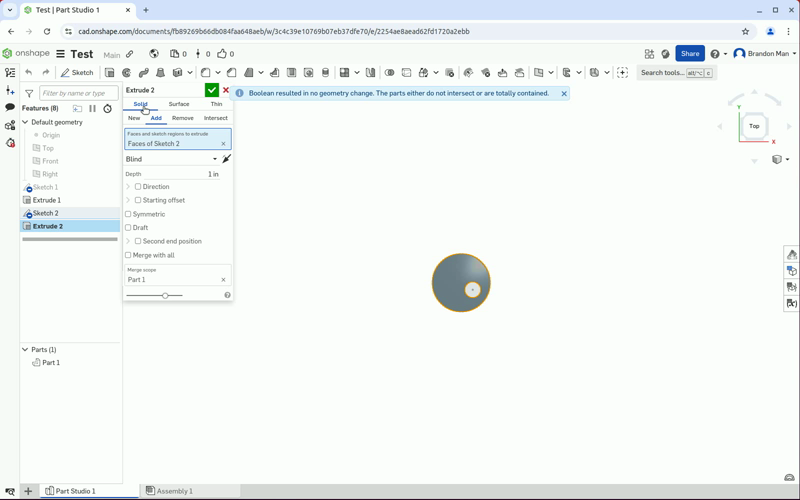
click(143, 106)
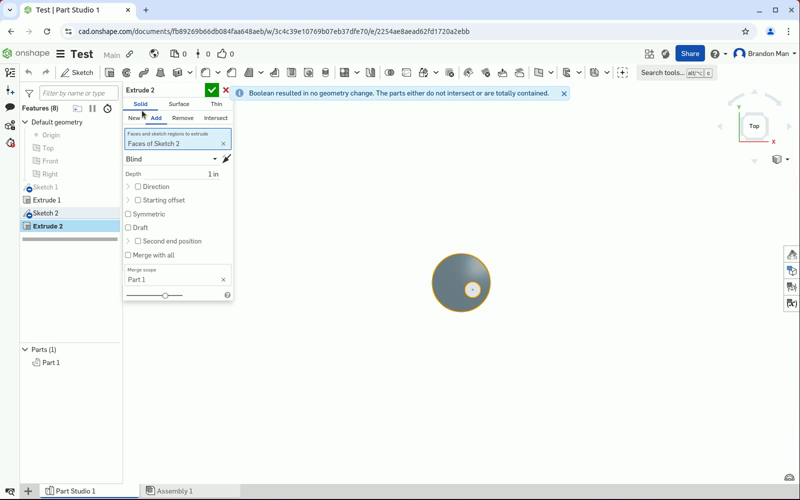
mouse_move(137, 120)
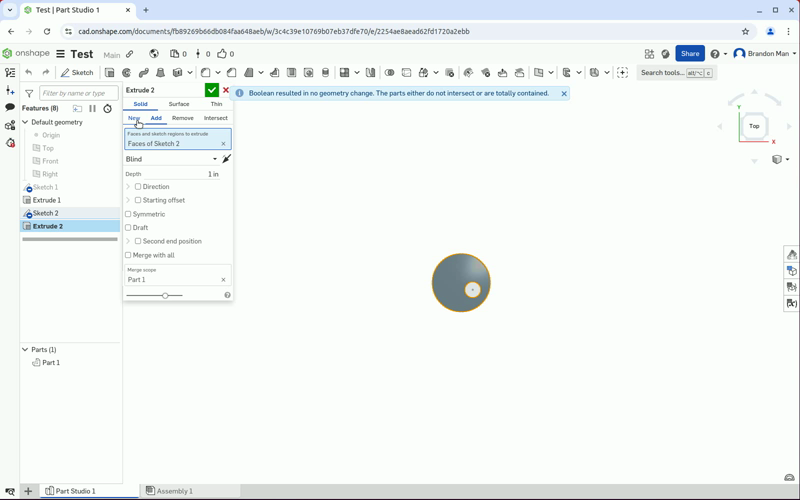
click(137, 120)
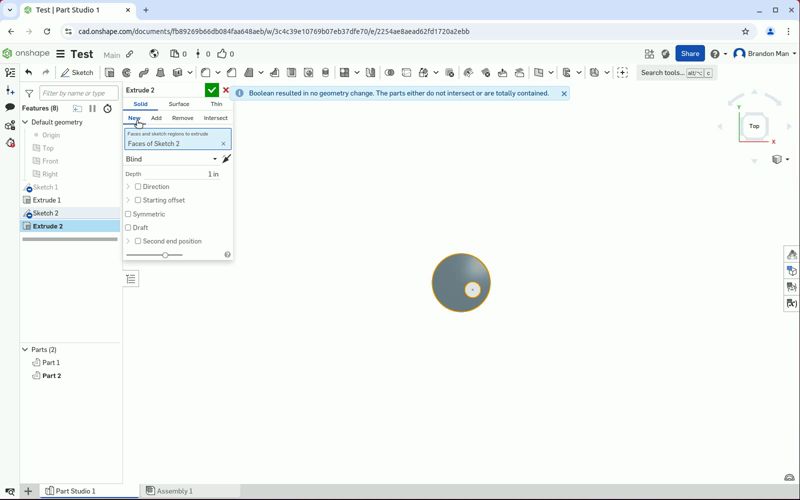
key(tab, 4)
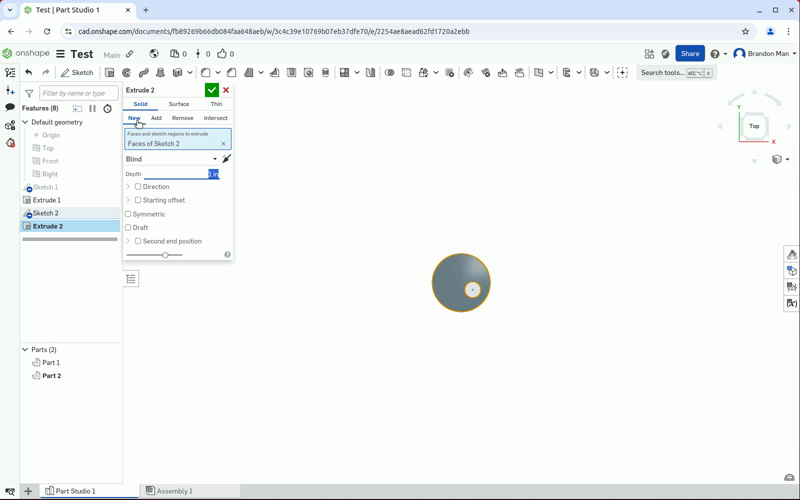
text(23.108)
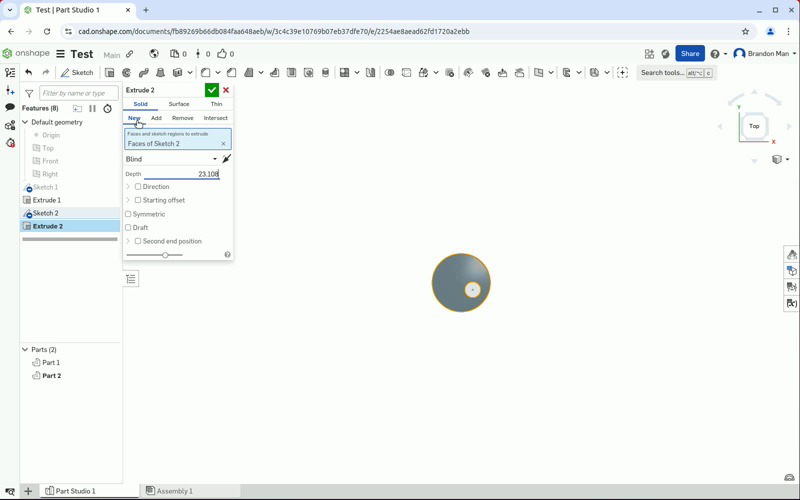
key(enter)
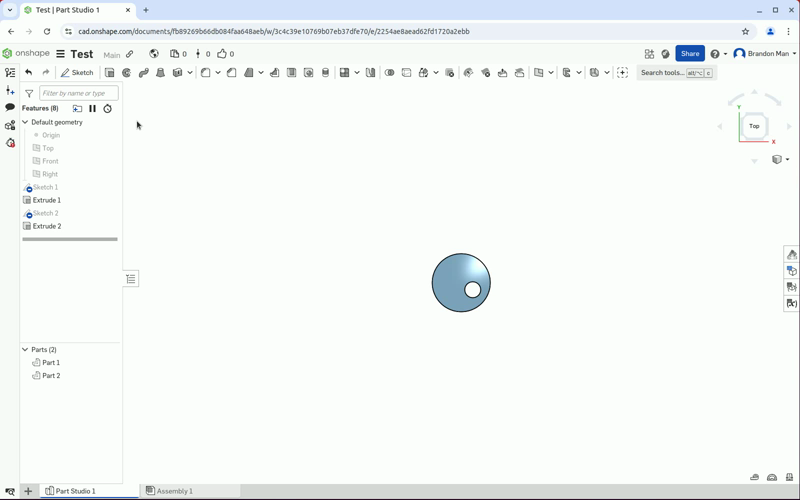
key(shift+h)
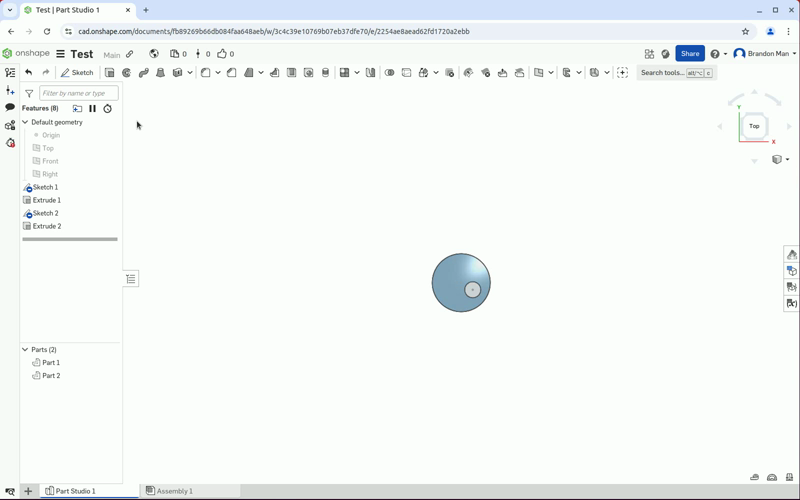
key(shift+h)
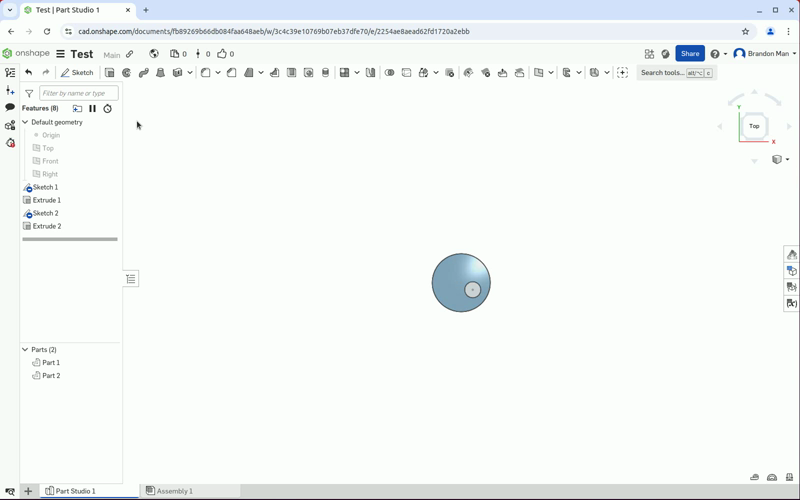
key(shift+7)
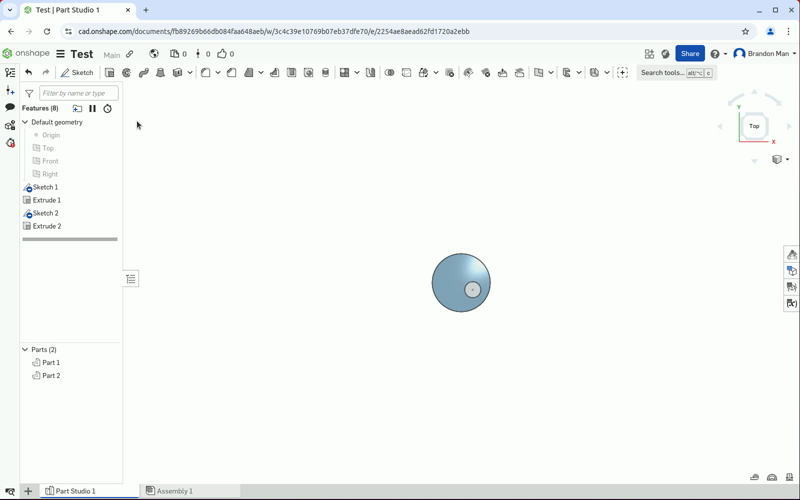
key(up, 3)
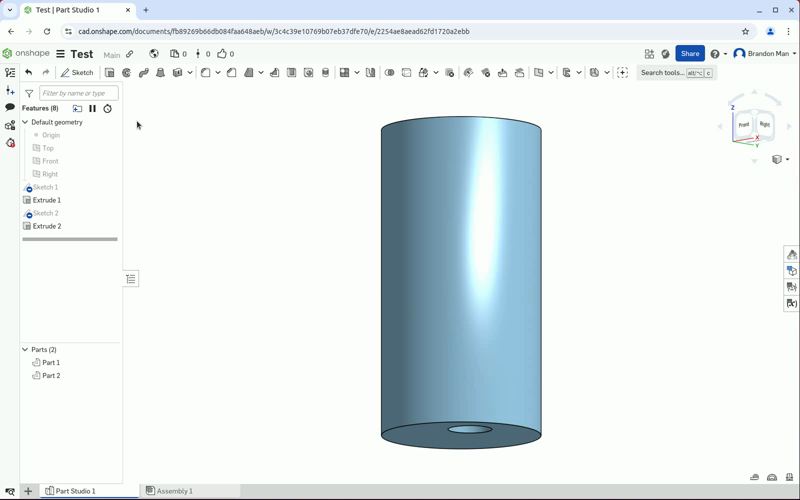
key(left, 3)
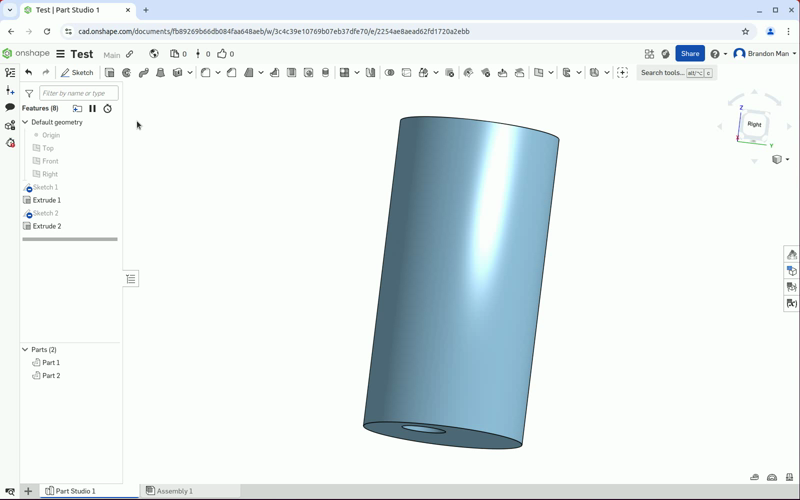
key(right, 3)
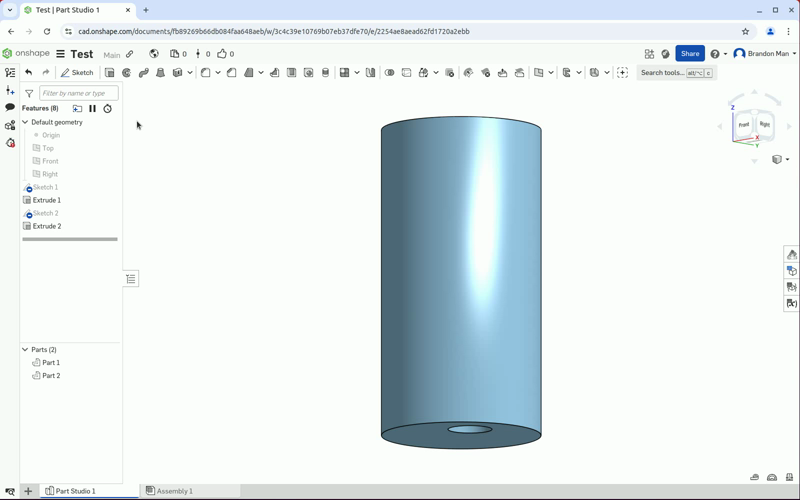
key(down, 3)
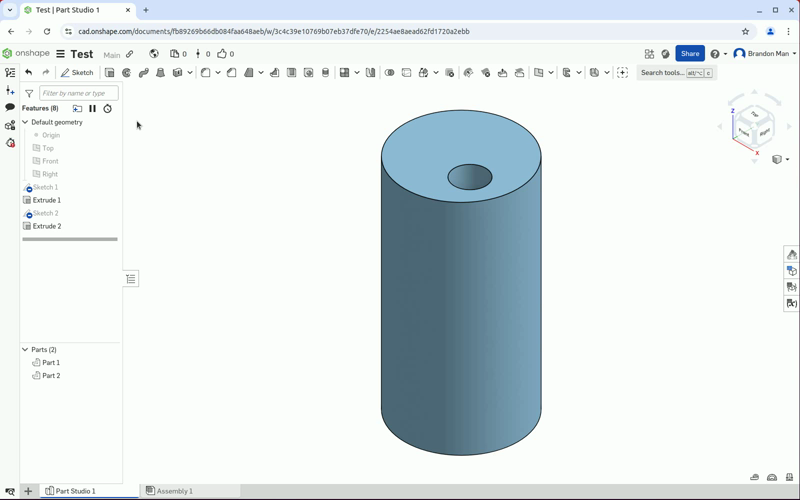
mouse_move(73, 189)
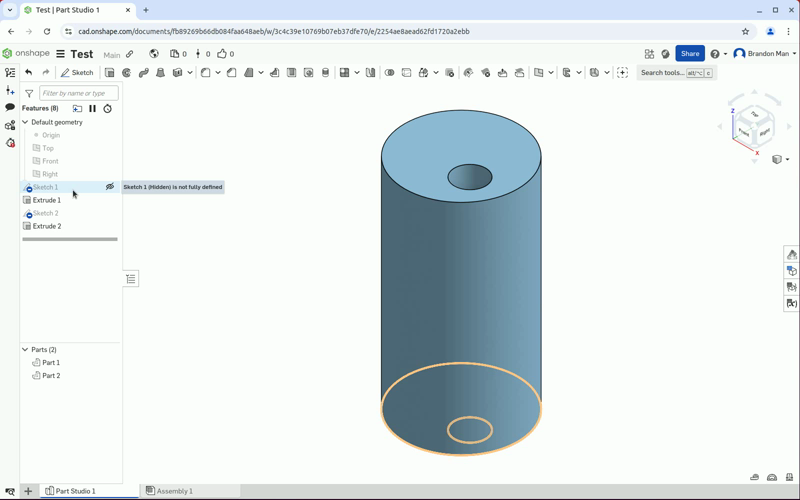
click(73, 189)